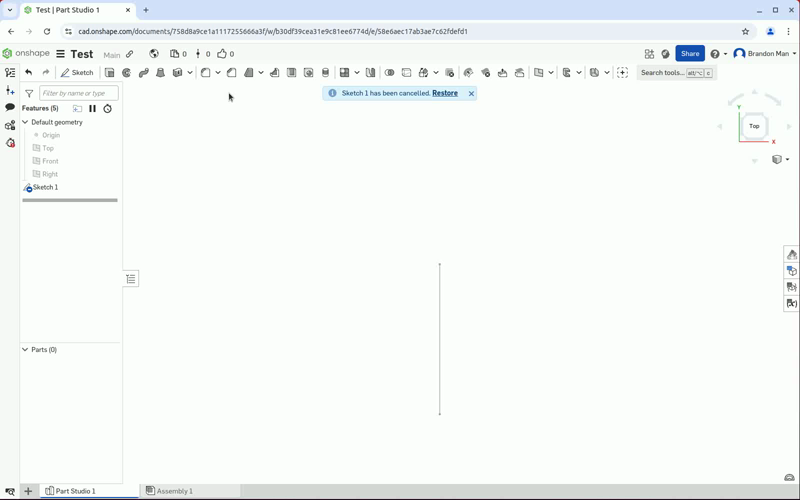
key(shift+h)
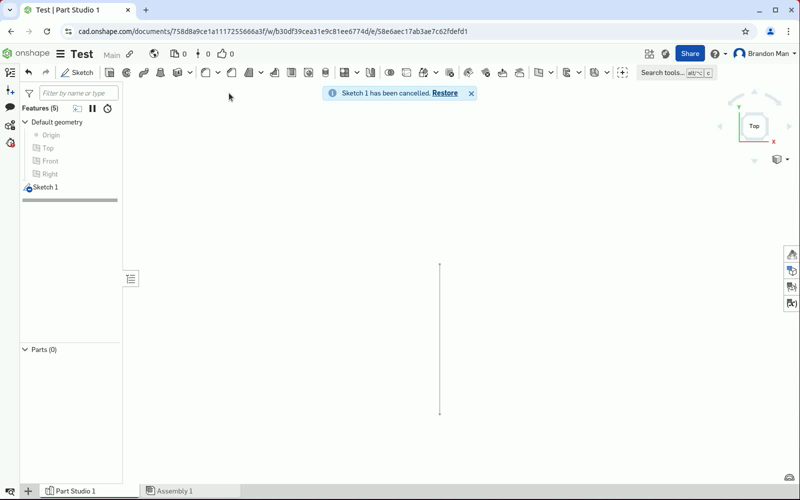
key(shift+s)
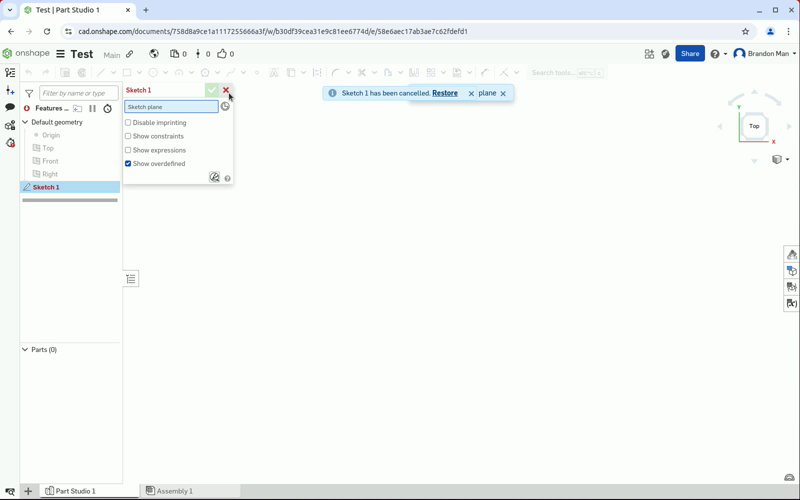
mouse_move(73, 150)
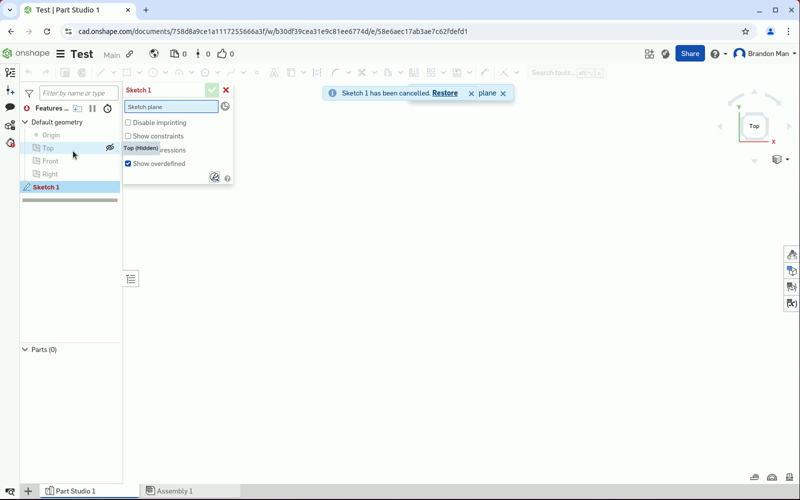
click(73, 150)
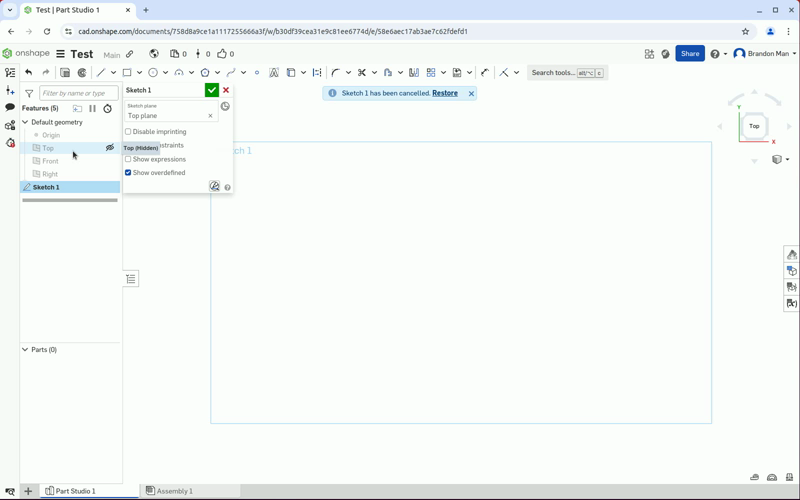
mouse_move(73, 352)
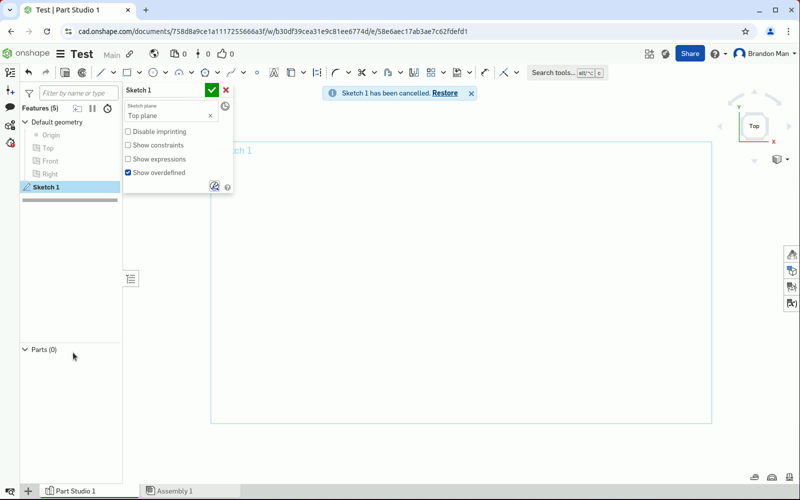
key(y)
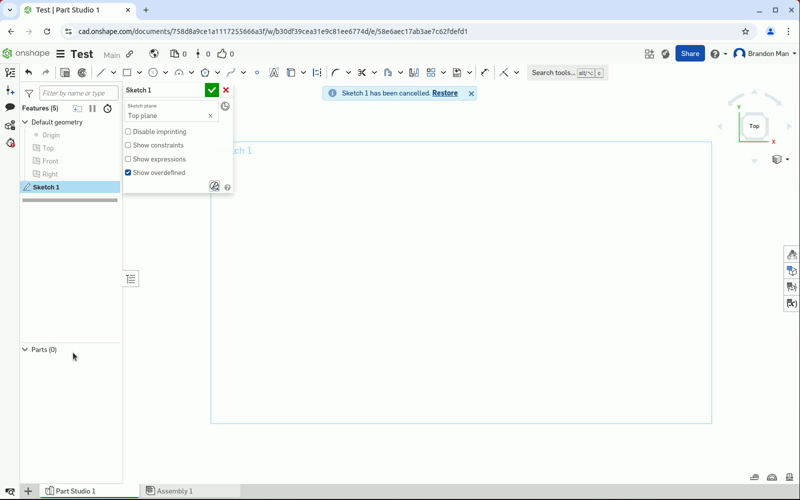
key(c)
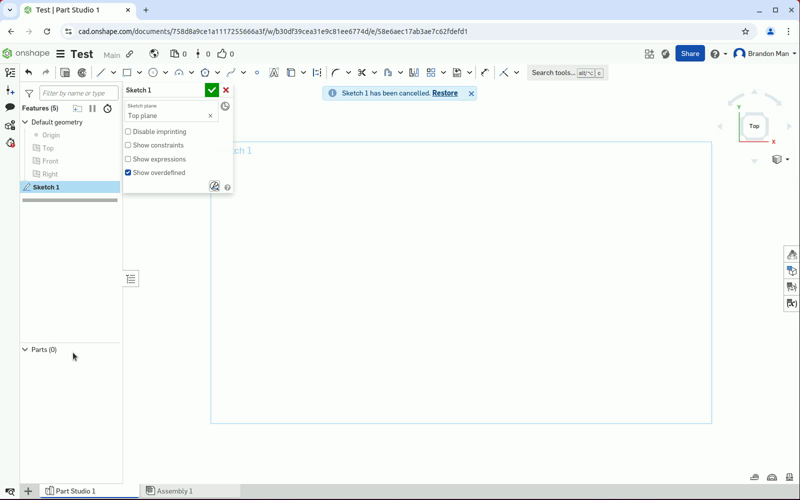
key_down(shift)
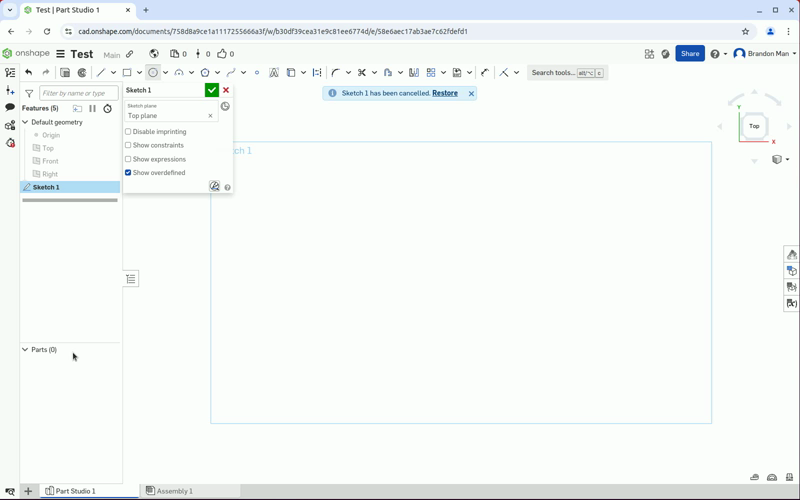
mouse_move(460, 282)
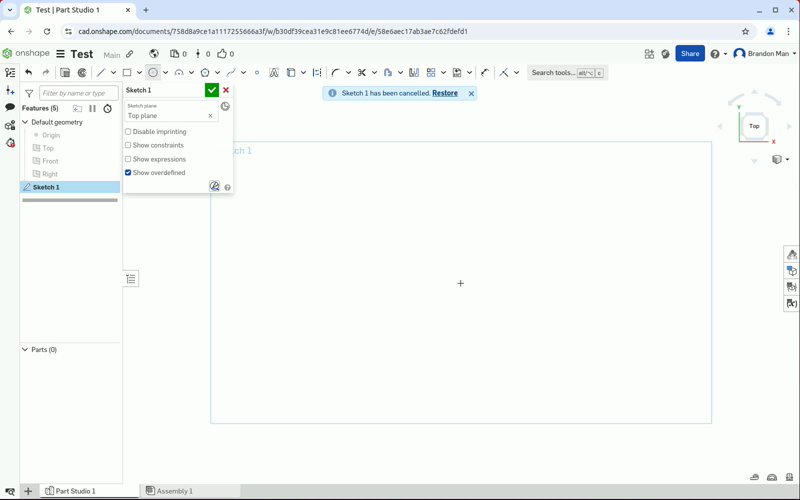
click(460, 282)
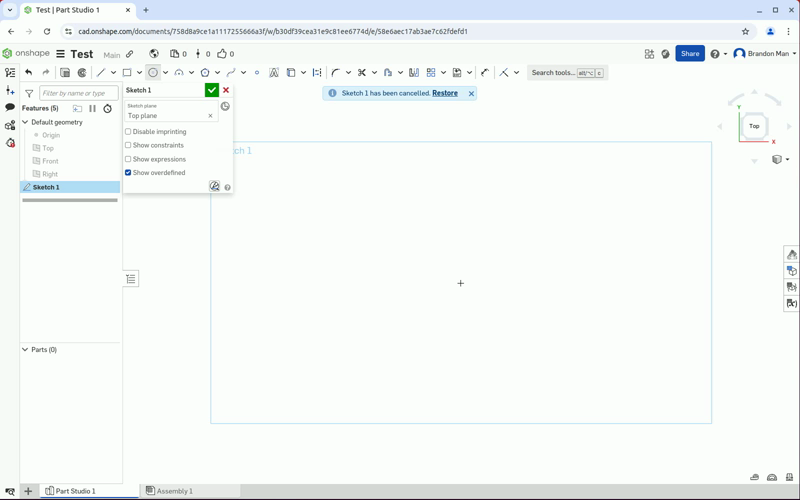
key_up(shift)
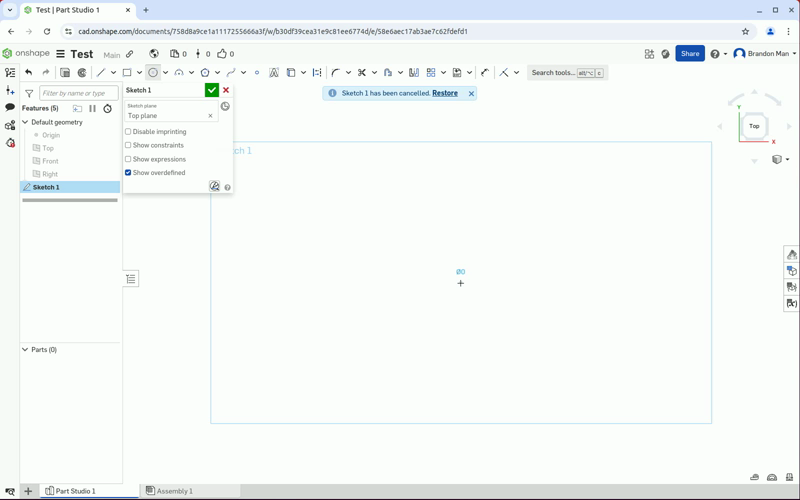
mouse_move(555, 282)
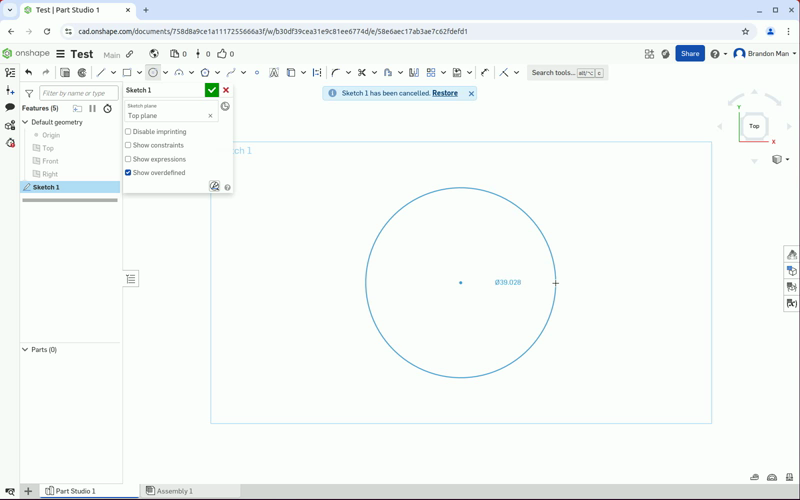
click(555, 282)
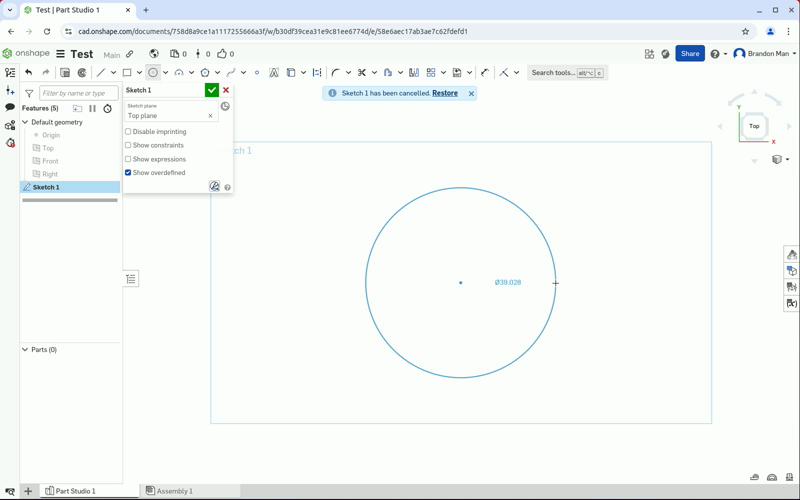
key(esc)
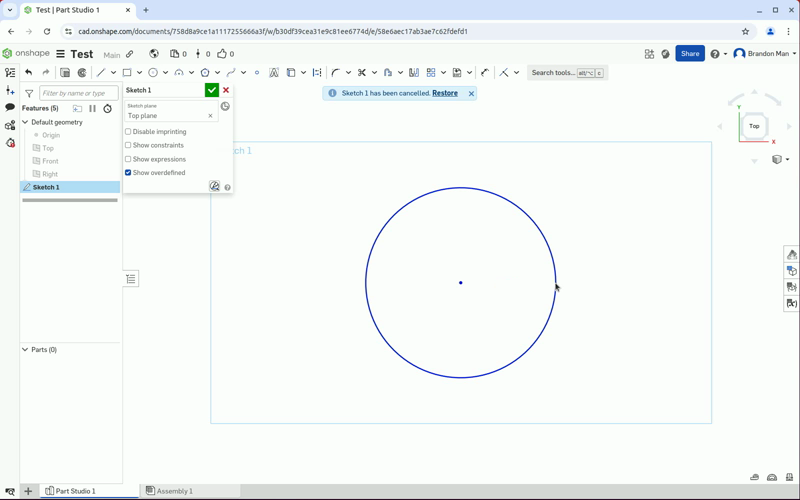
mouse_move(508, 244)
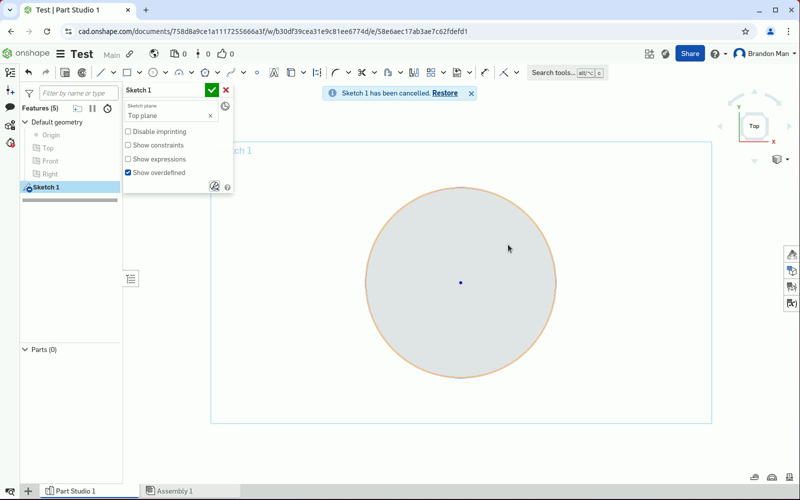
click(508, 244)
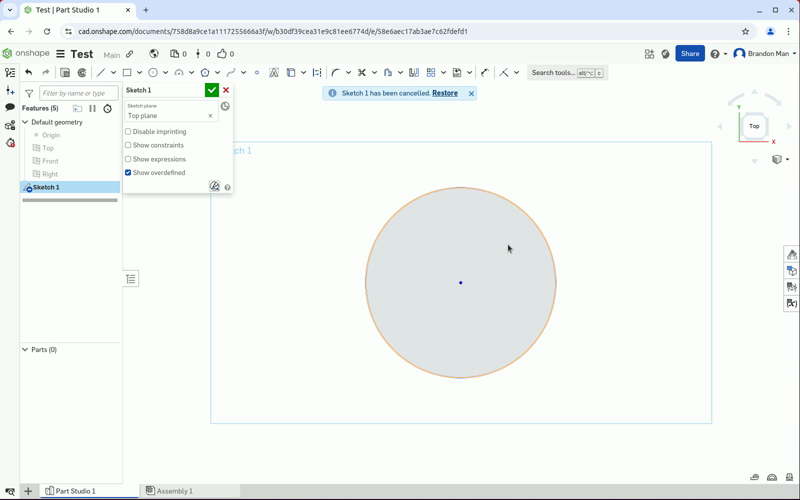
mouse_move(73, 352)
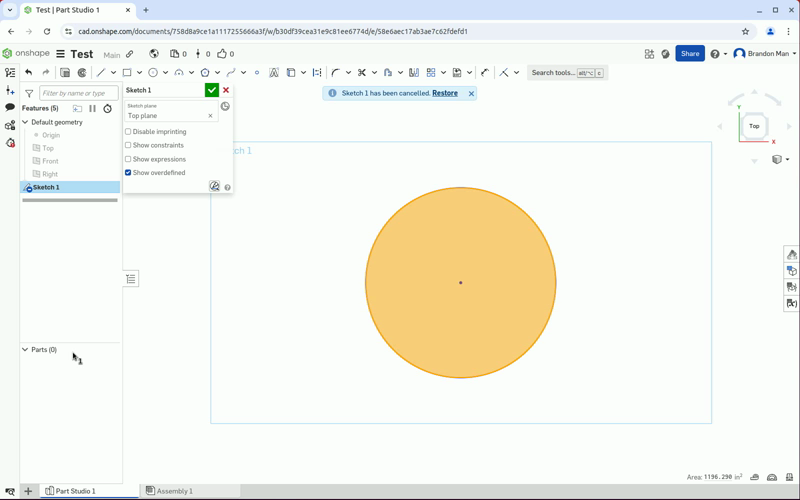
key(shift+y)
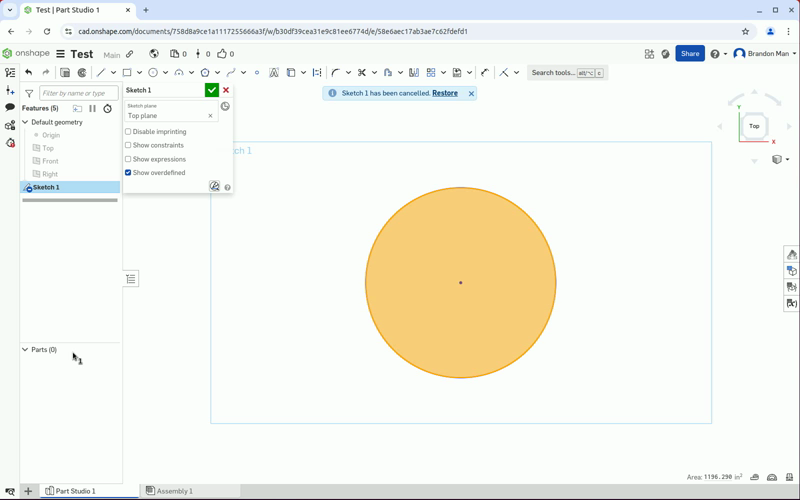
key(shift+e)
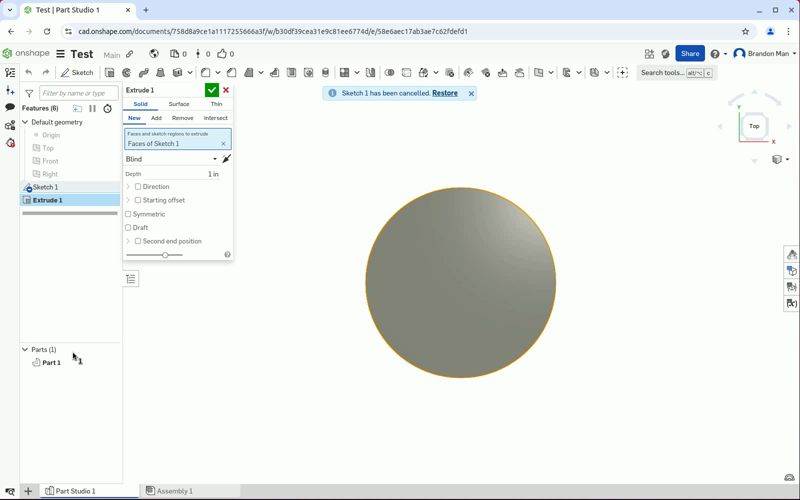
mouse_move(143, 106)
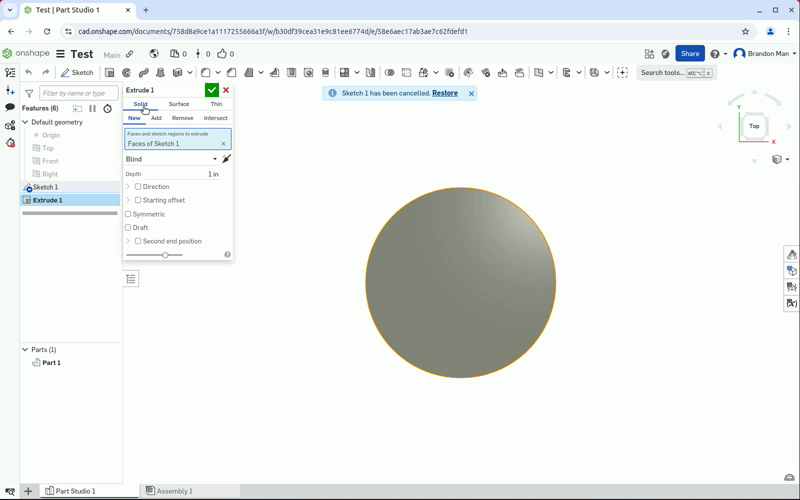
click(143, 106)
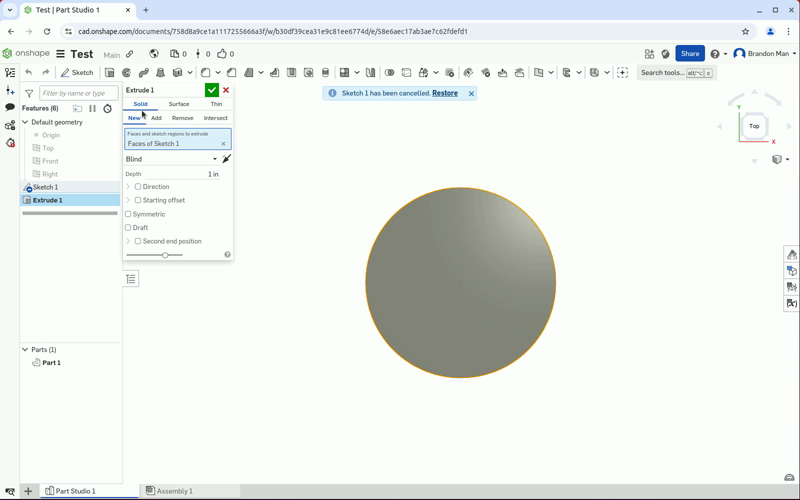
mouse_move(137, 120)
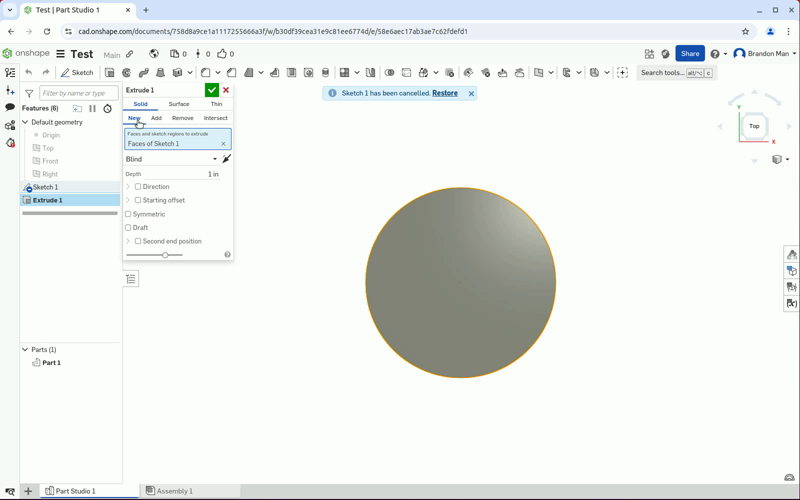
click(137, 120)
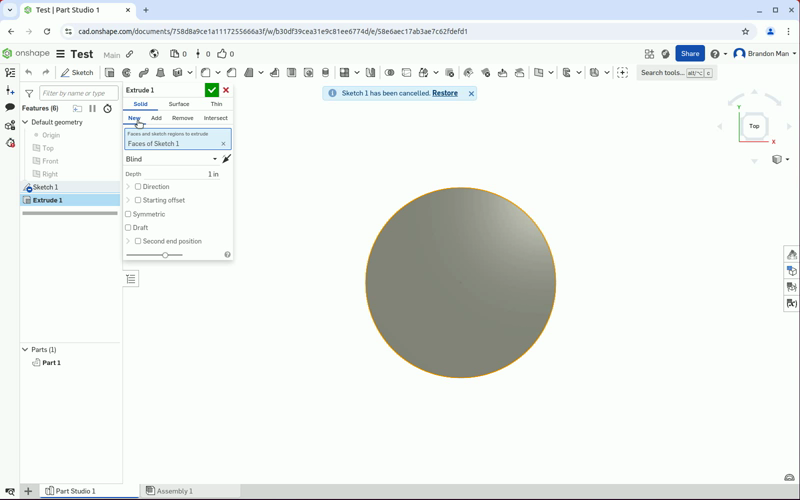
key(tab, 4)
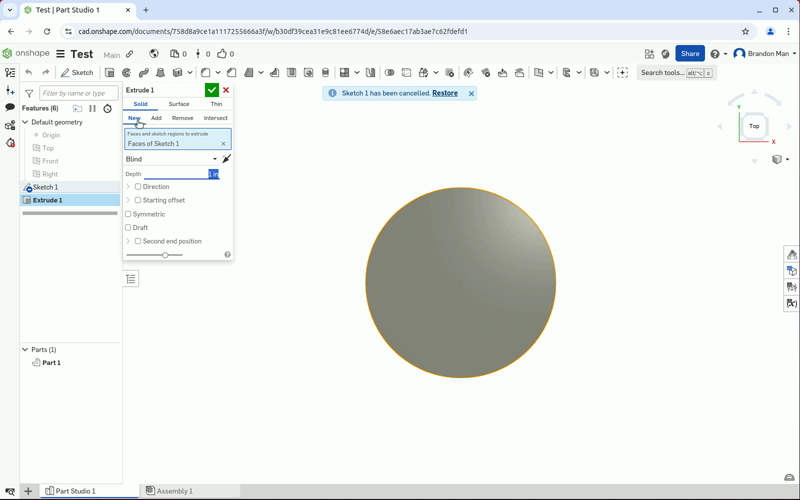
text(14.683)
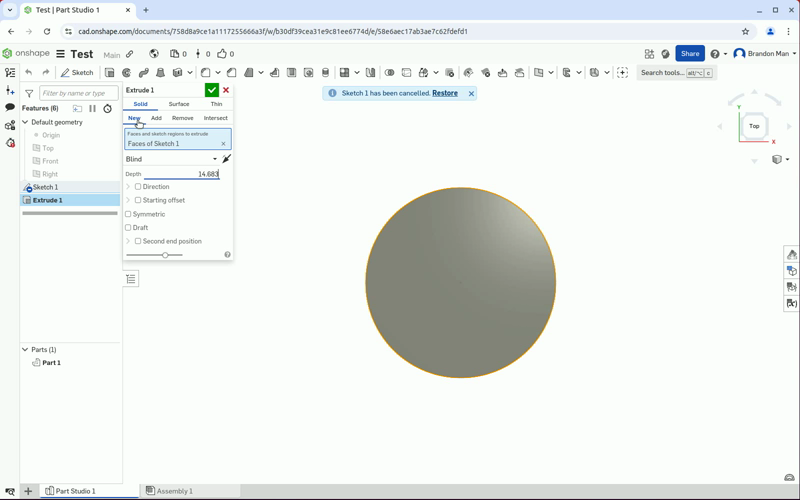
key(enter)
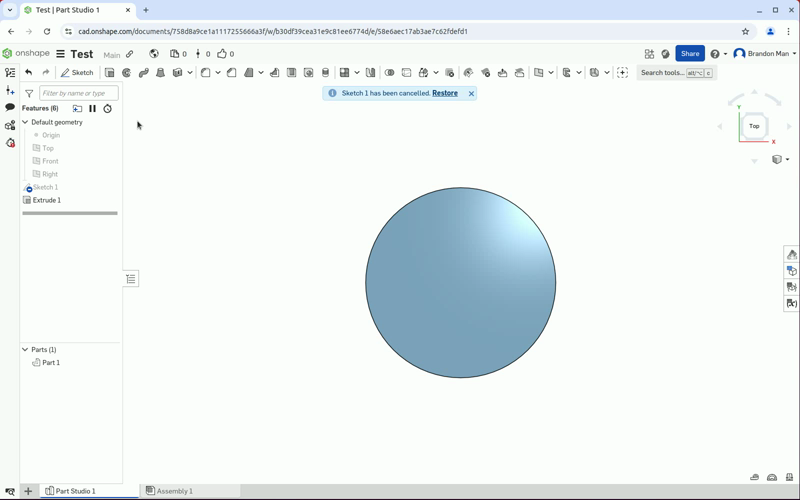
key(shift+h)
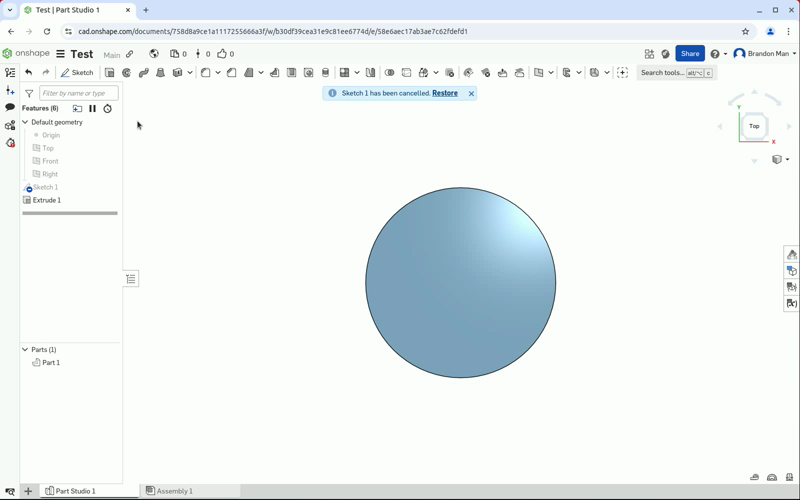
key(shift+h)
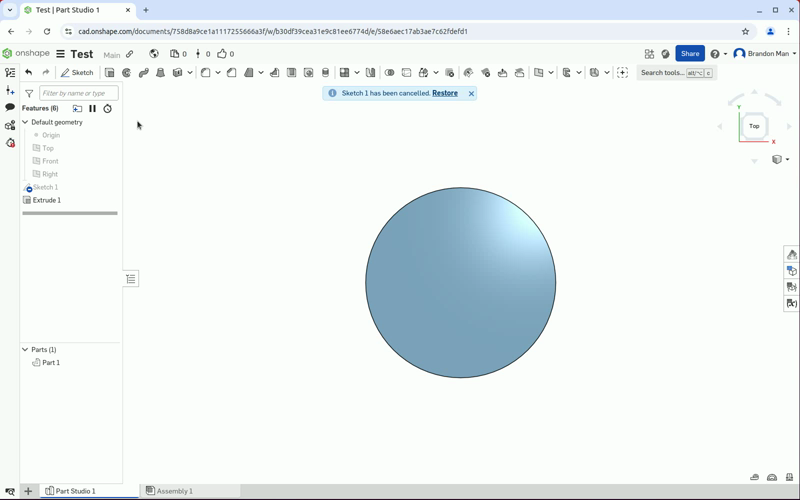
mouse_move(73, 189)
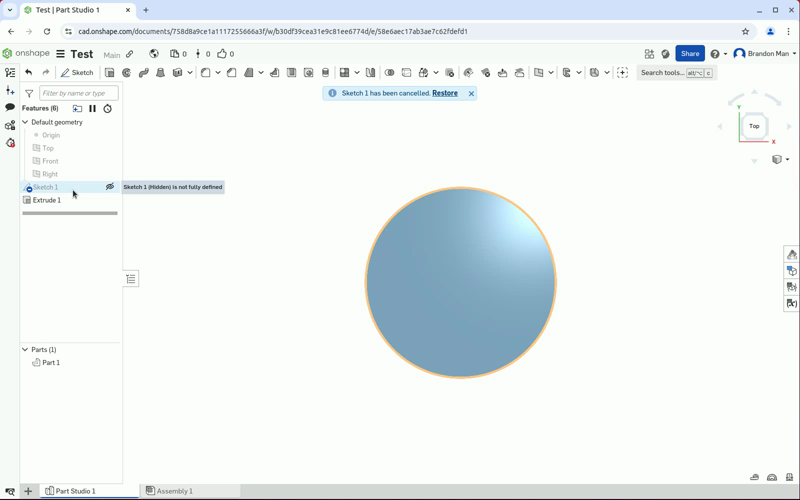
click(73, 189)
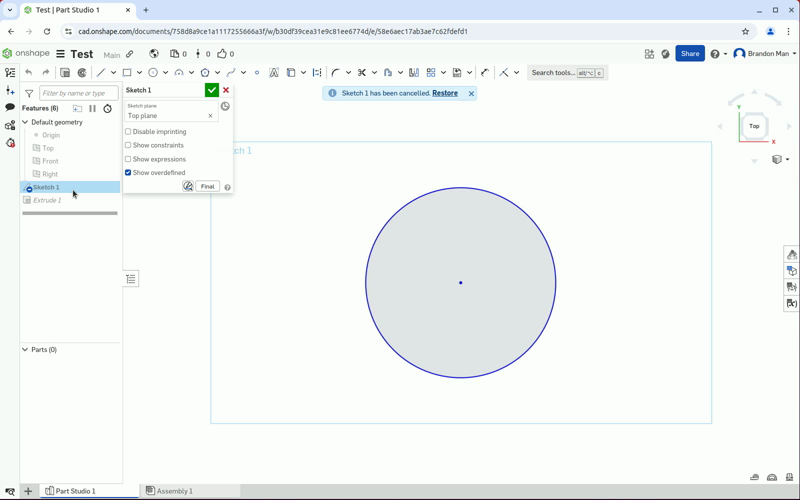
mouse_move(229, 92)
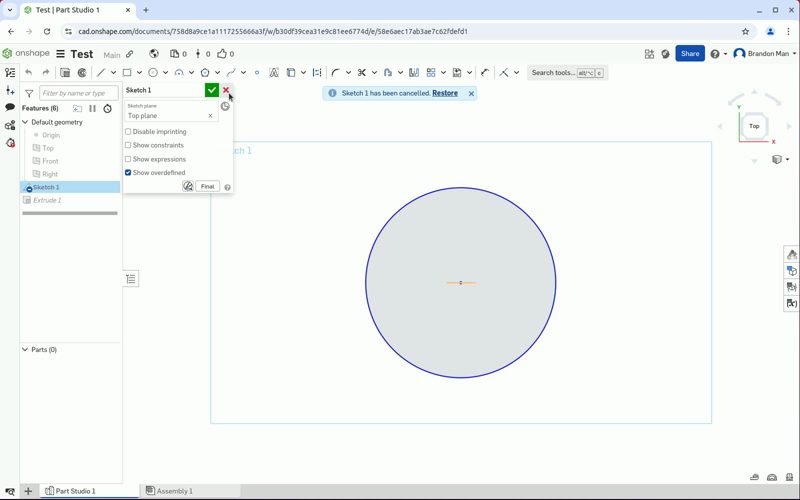
click(229, 92)
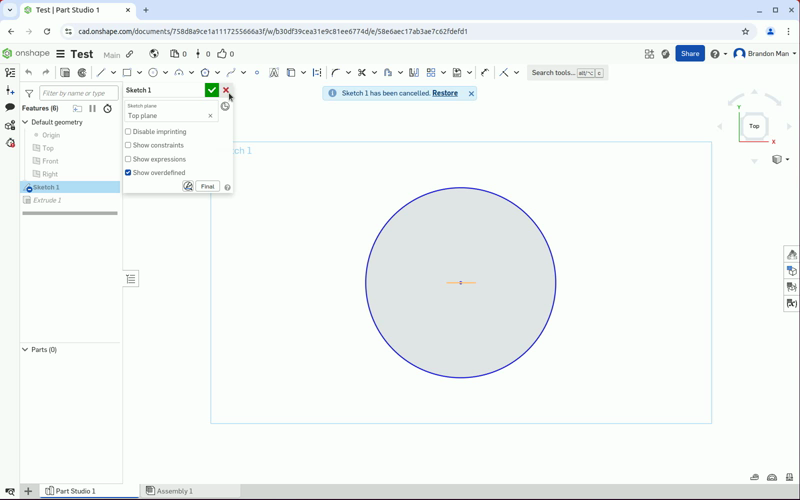
key(shift+s)
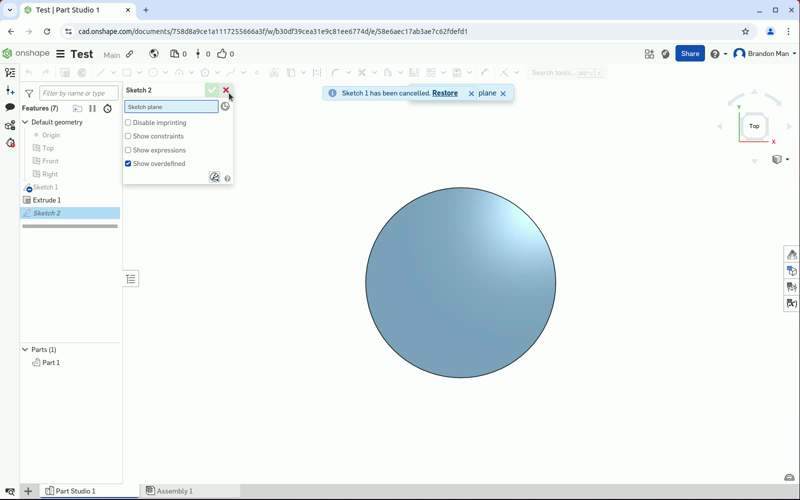
mouse_move(73, 150)
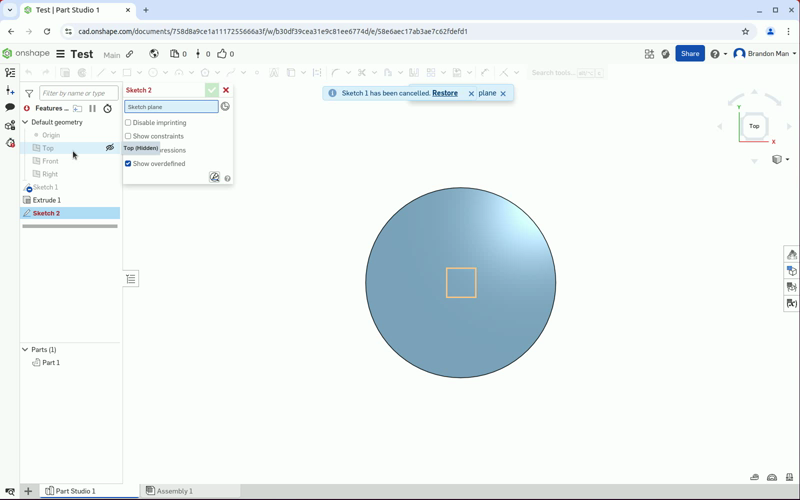
click(73, 150)
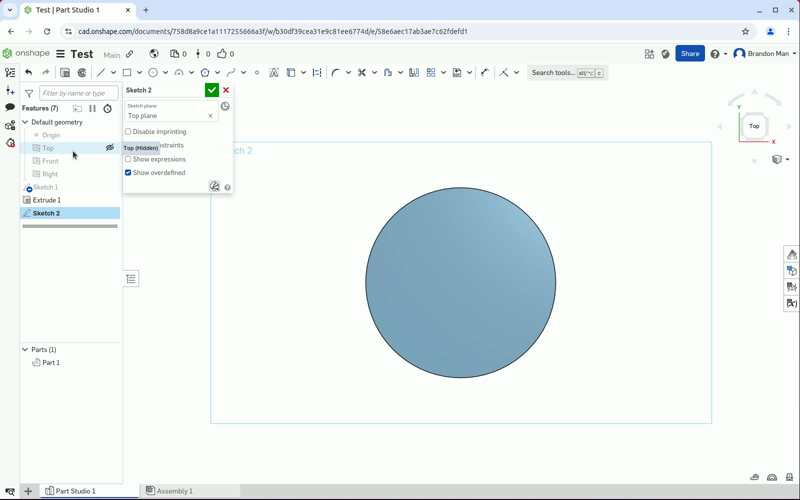
mouse_move(73, 352)
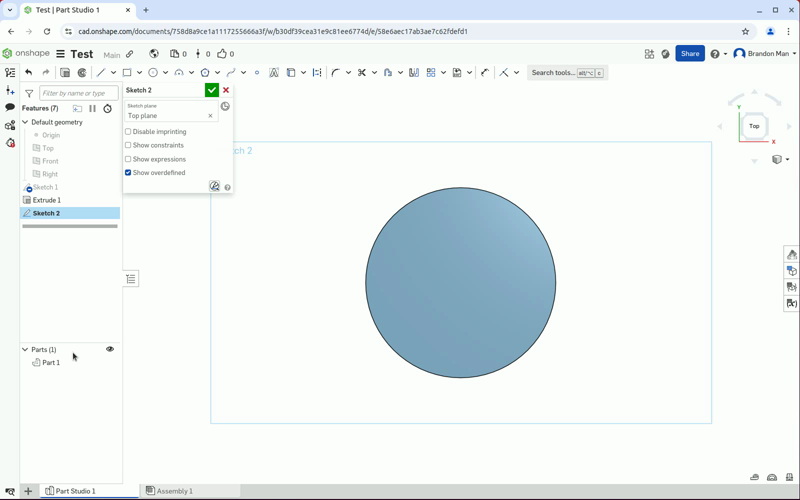
key(y)
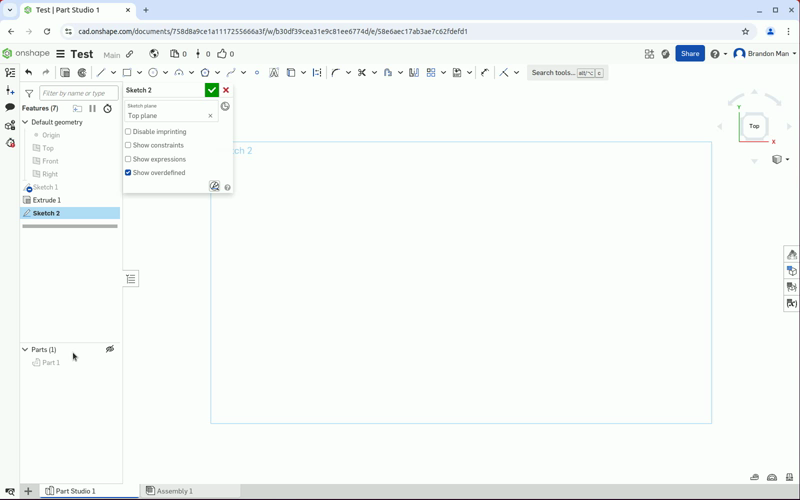
key(c)
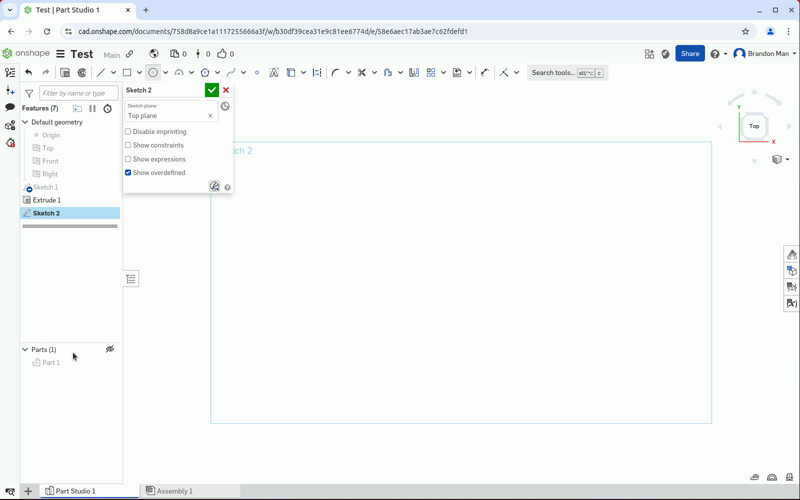
key_down(shift)
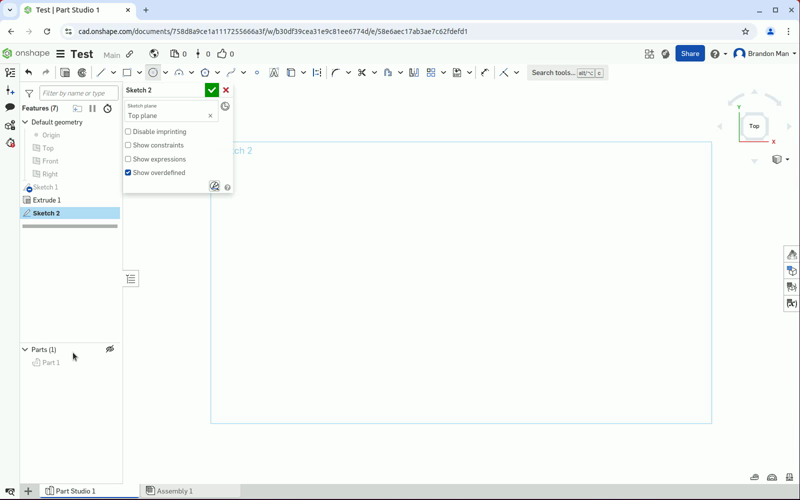
mouse_move(461, 282)
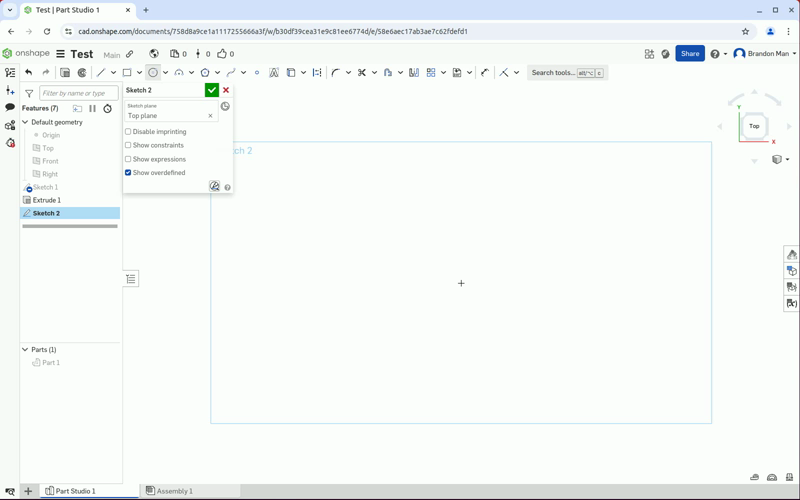
click(461, 282)
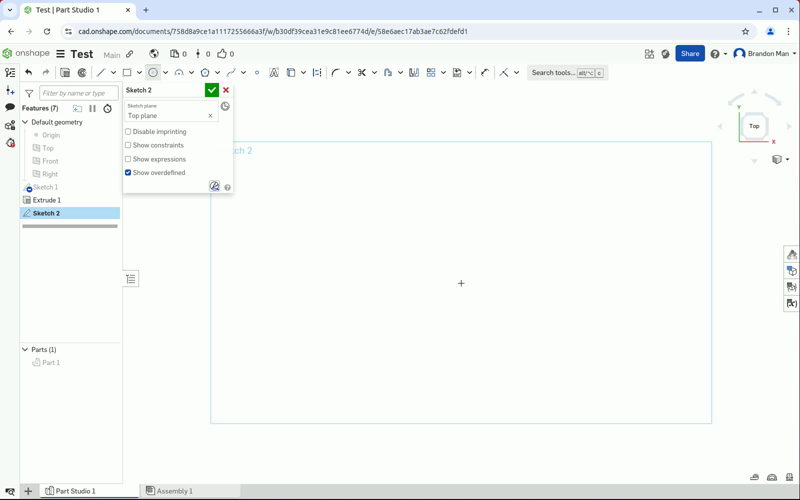
key_up(shift)
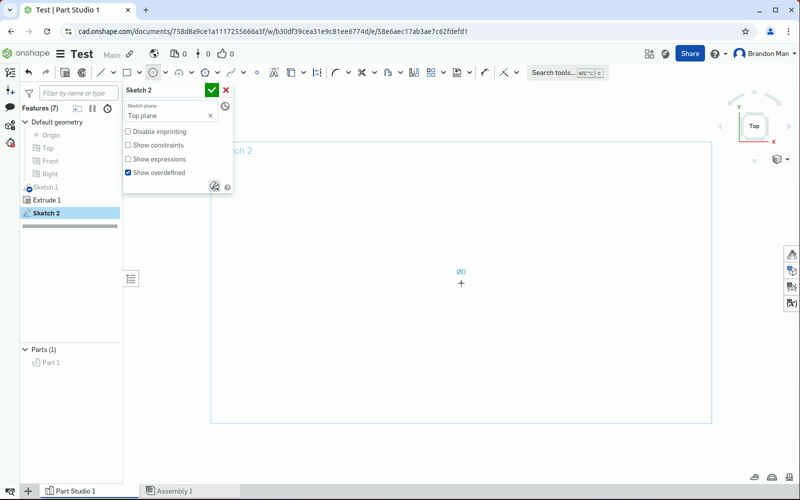
mouse_move(574, 282)
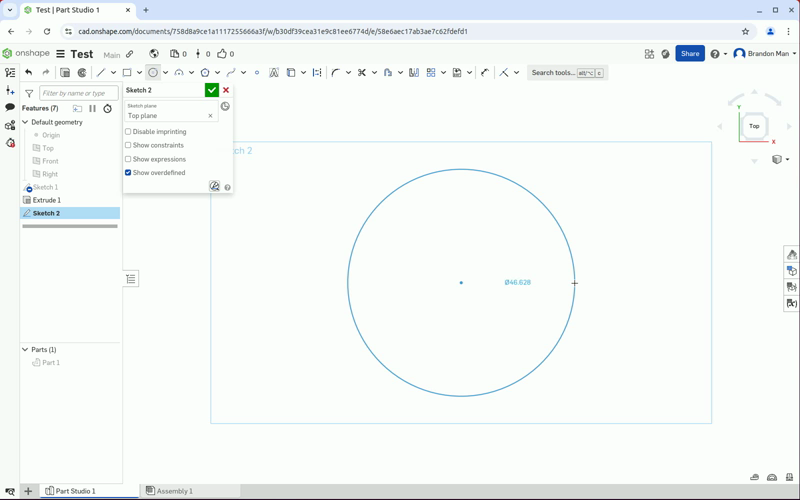
click(574, 282)
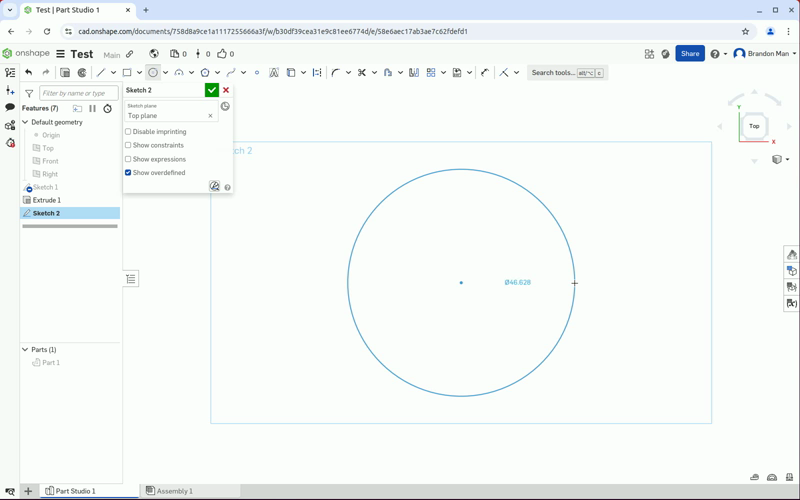
key(esc)
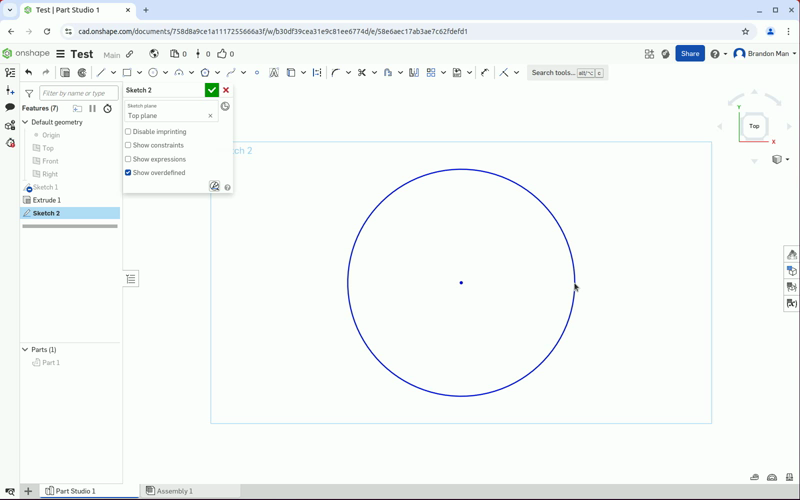
mouse_move(511, 223)
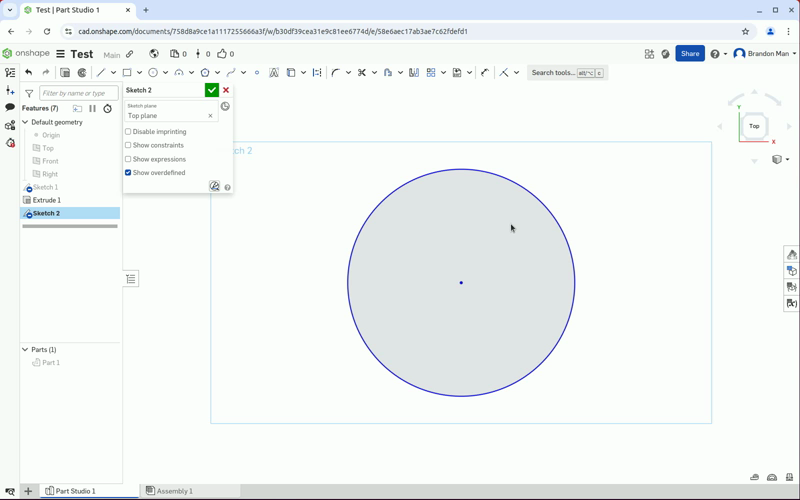
click(511, 223)
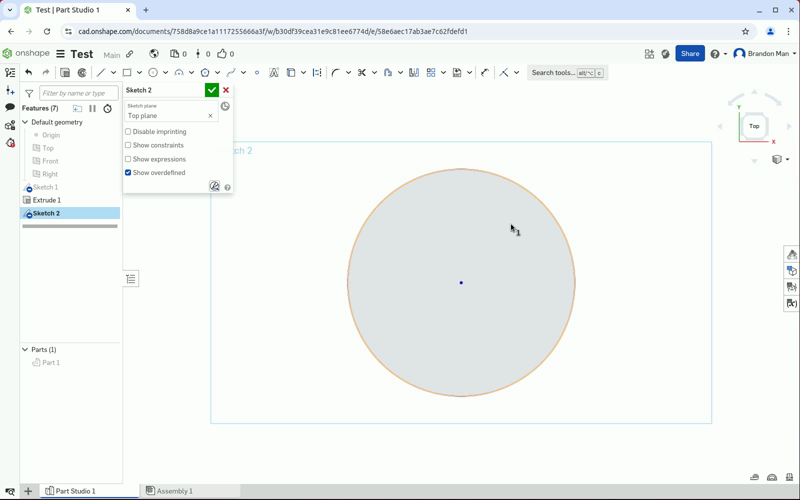
mouse_move(73, 352)
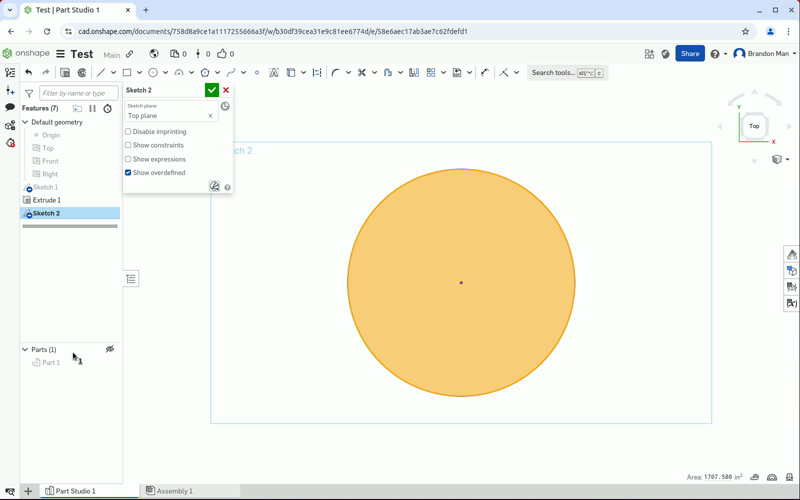
key(shift+y)
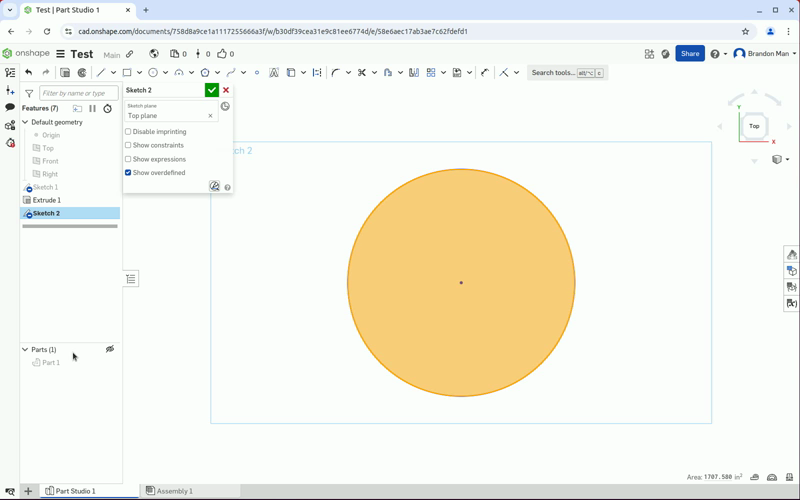
key(shift+e)
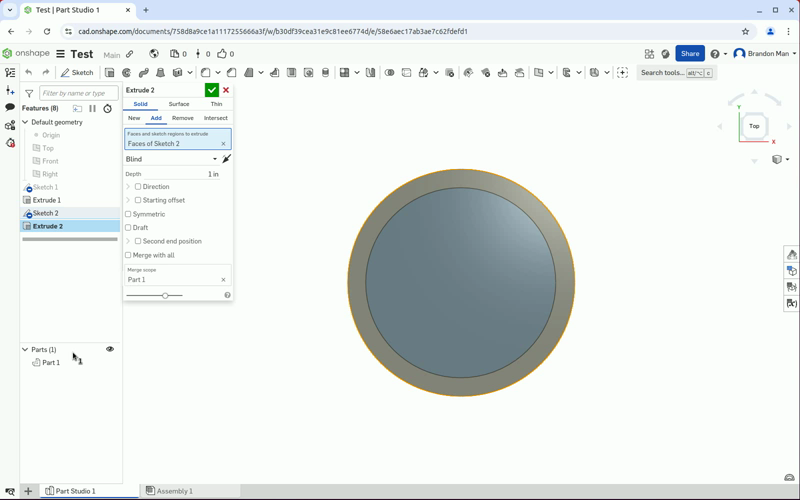
mouse_move(143, 106)
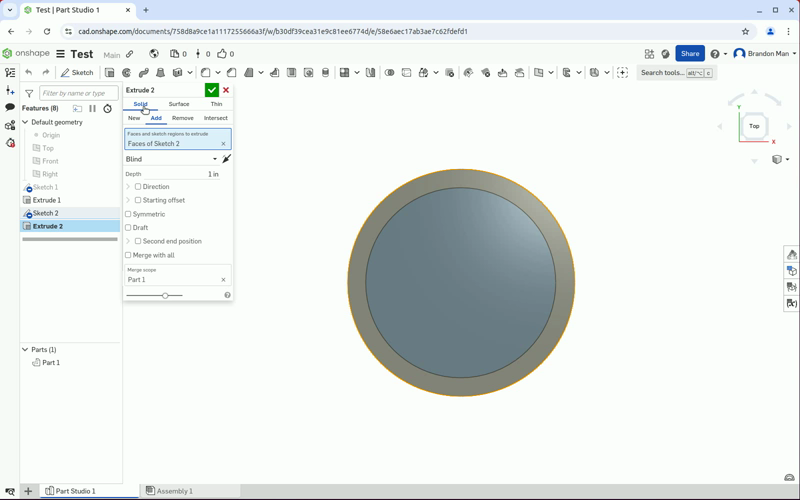
click(143, 106)
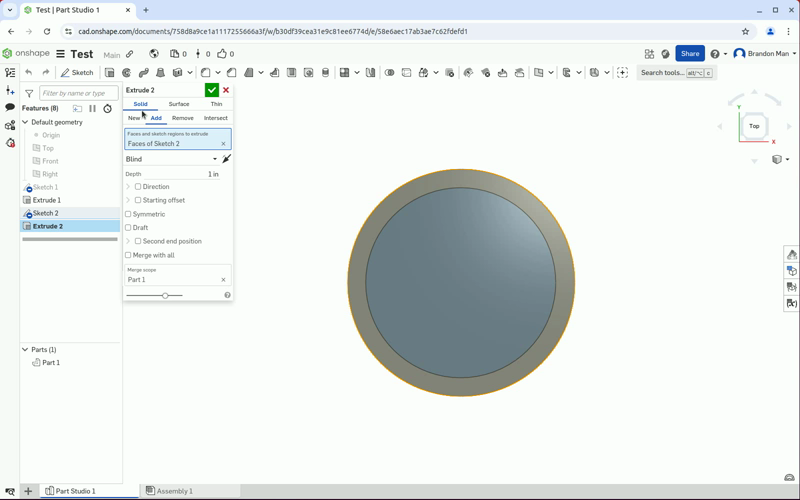
mouse_move(137, 120)
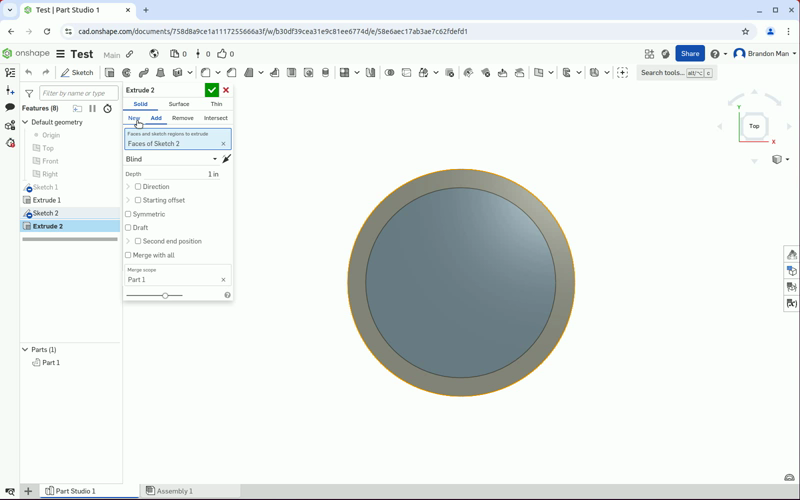
click(137, 120)
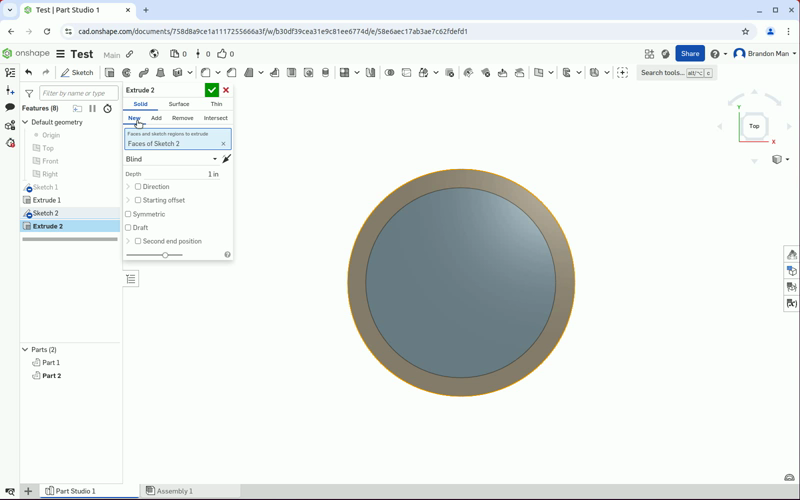
key(tab, 4)
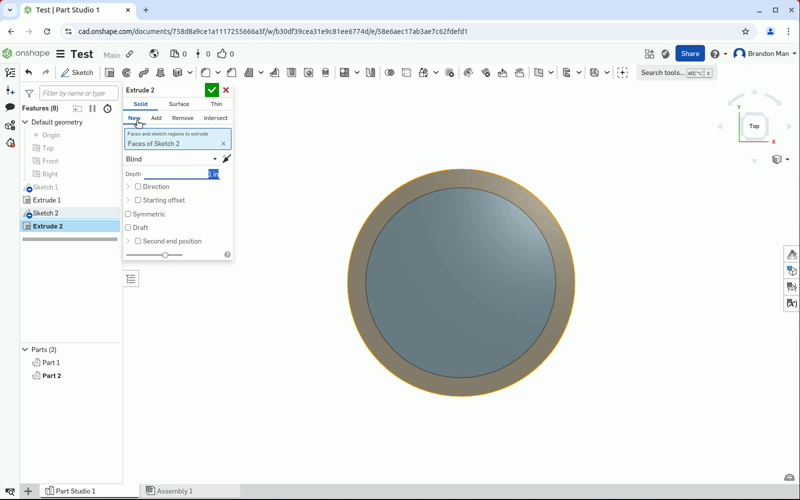
text(0.963)
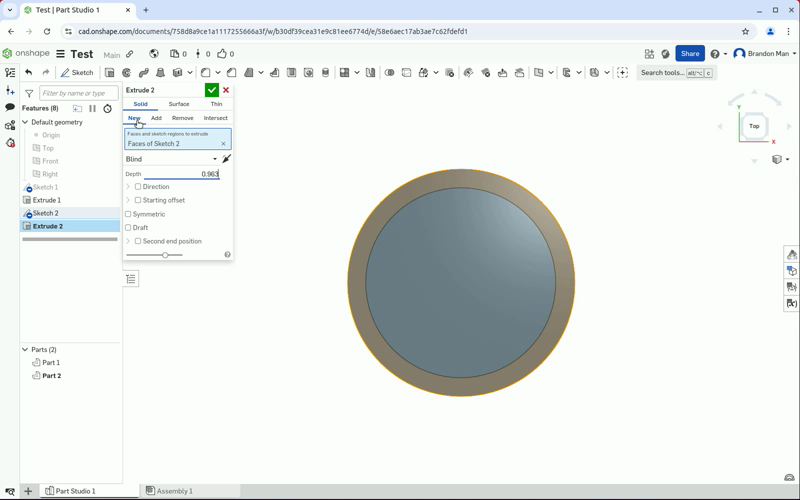
key(enter)
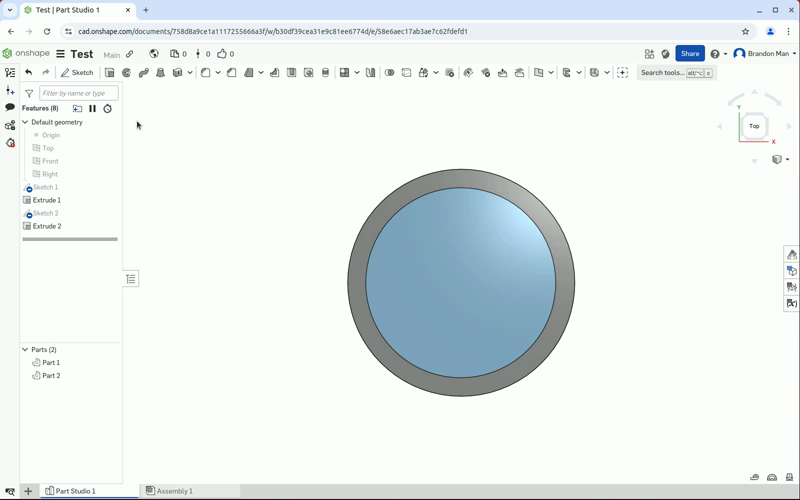
key(shift+h)
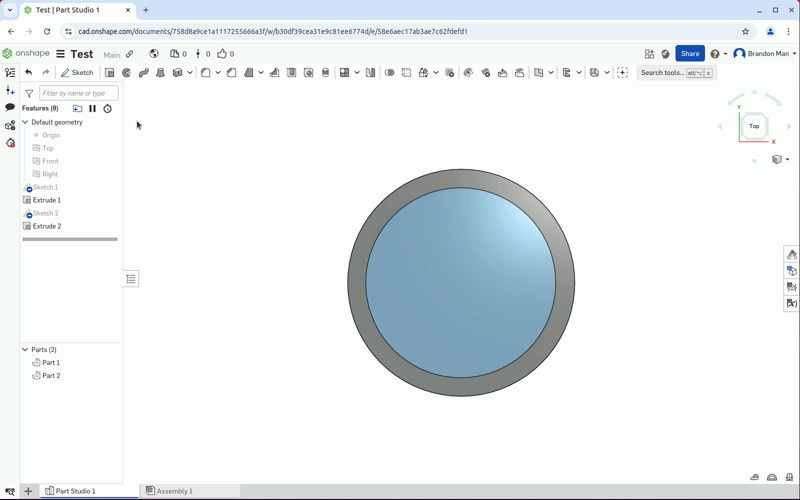
key(shift+h)
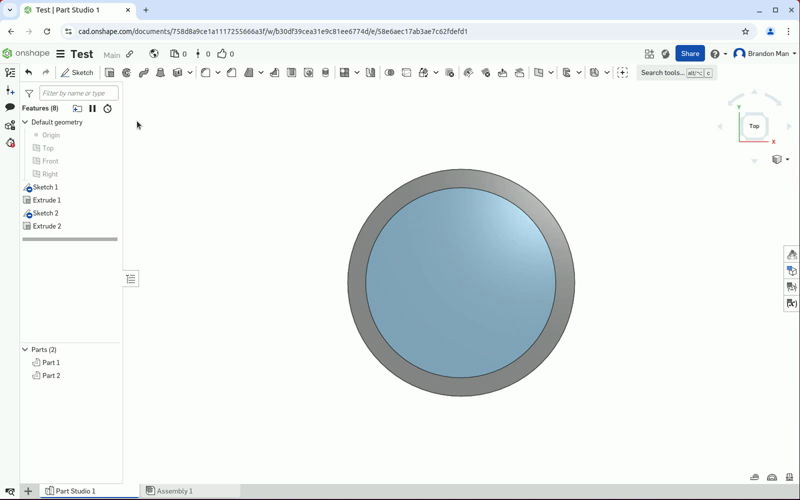
key(shift+7)
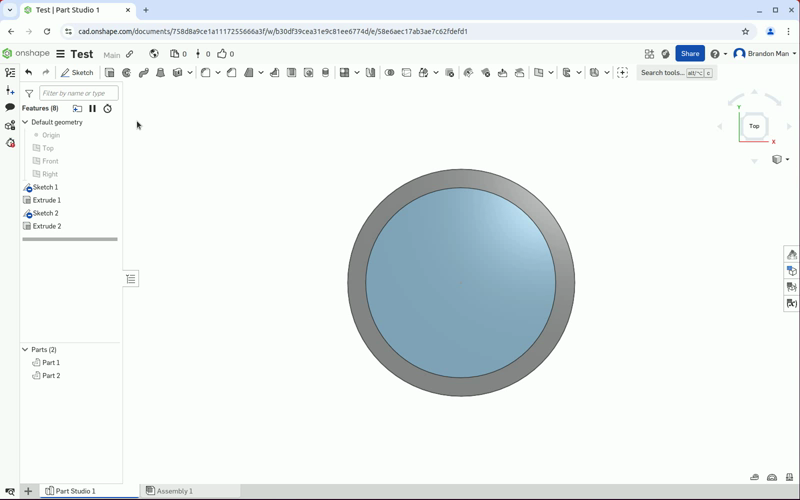
key(up, 3)
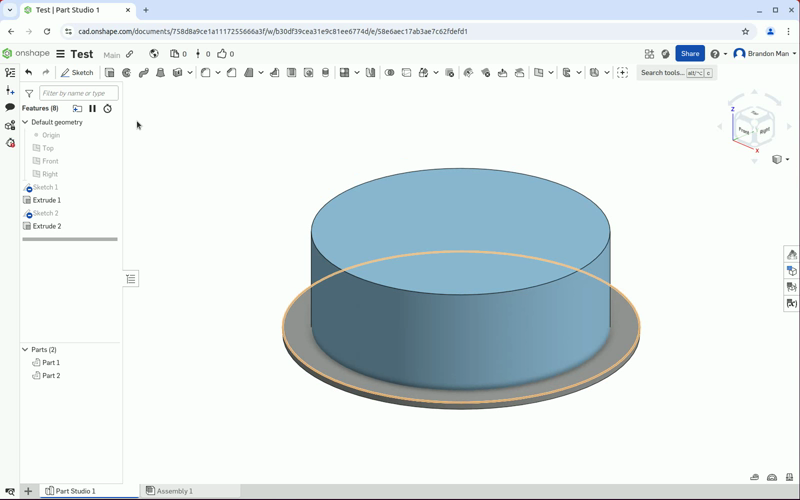
key(left, 3)
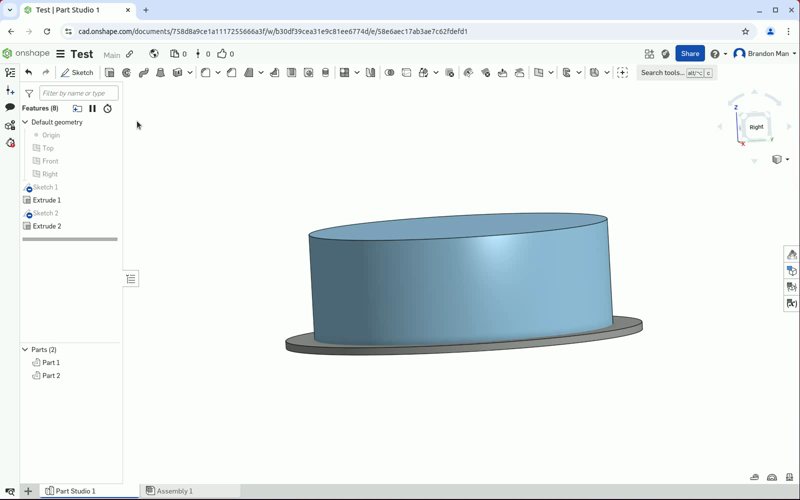
key(right, 3)
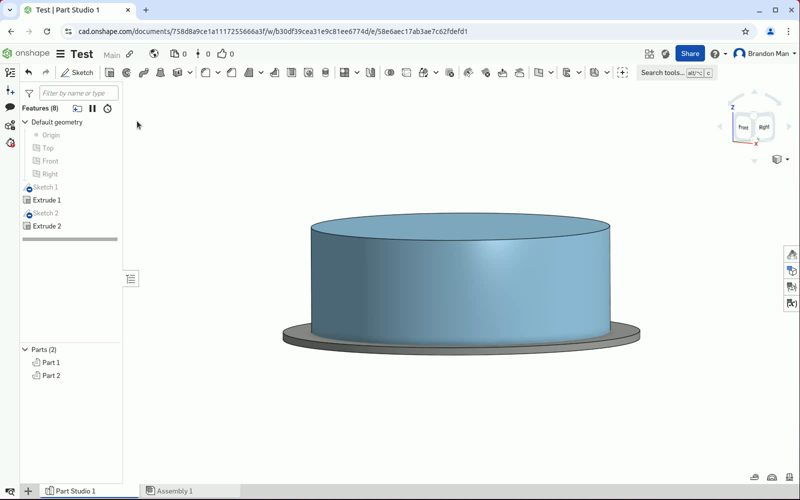
key(down, 3)
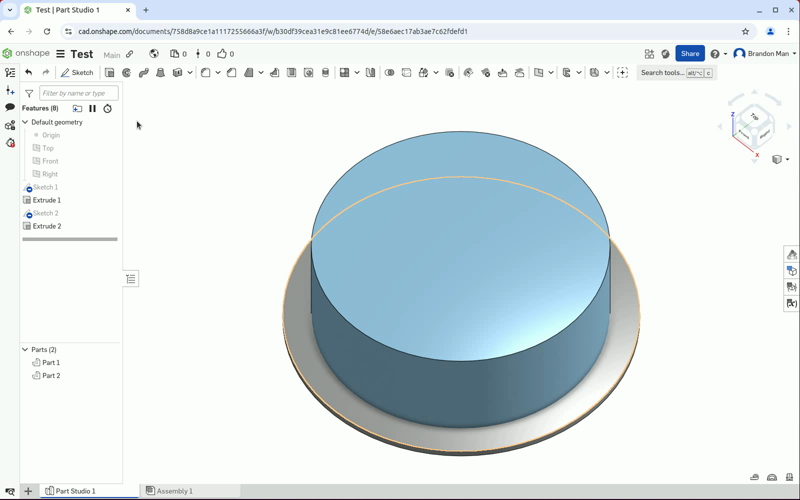
mouse_move(73, 189)
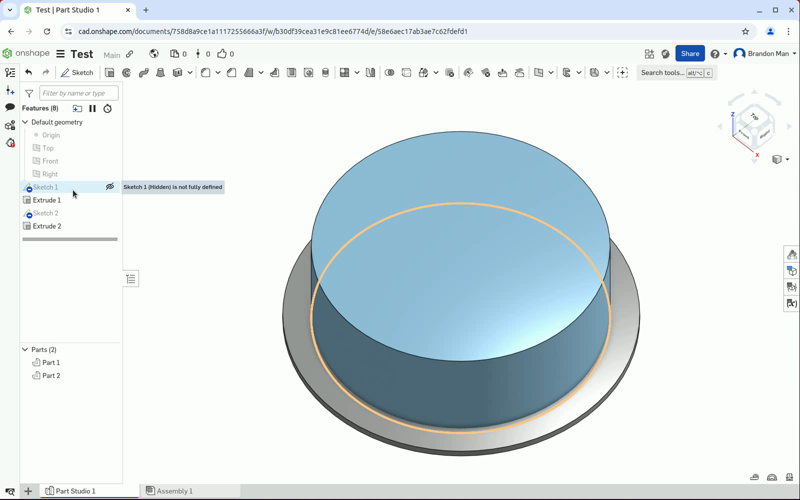
click(73, 189)